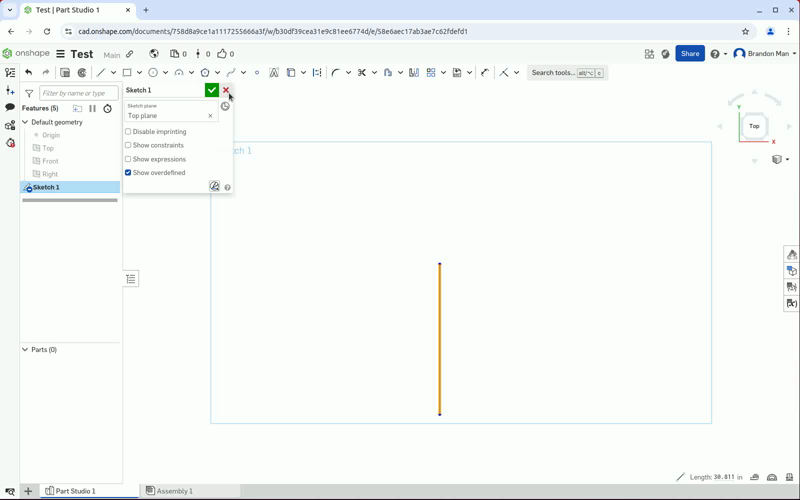
key(shift+h)
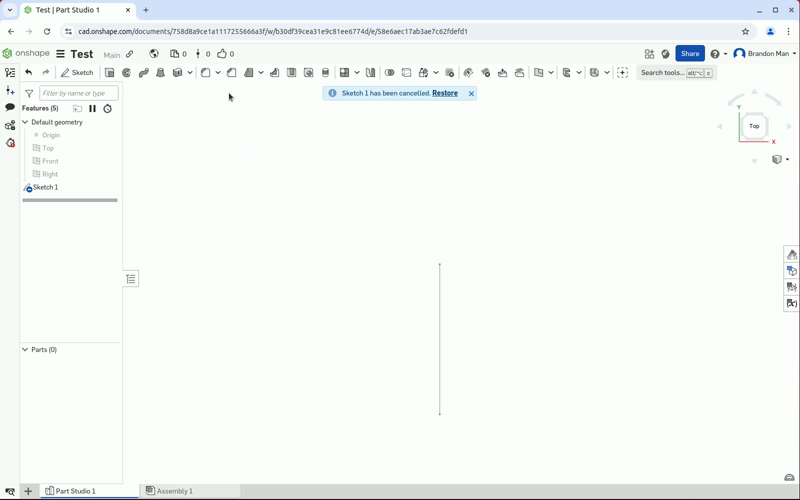
key(shift+s)
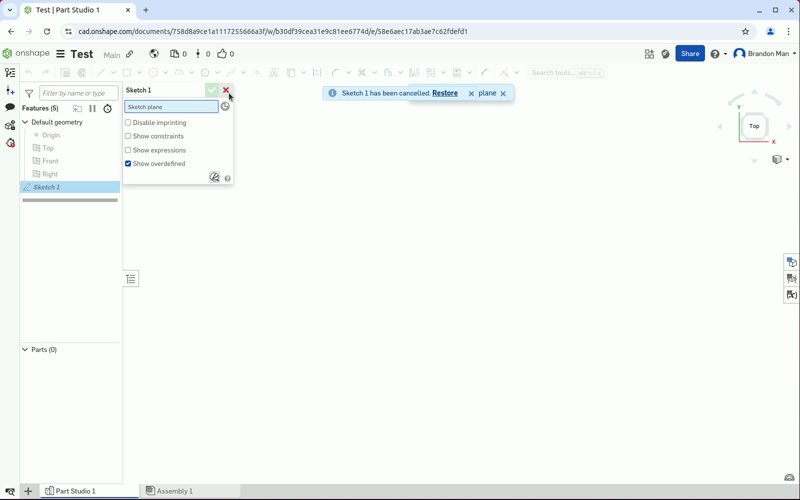
mouse_move(73, 150)
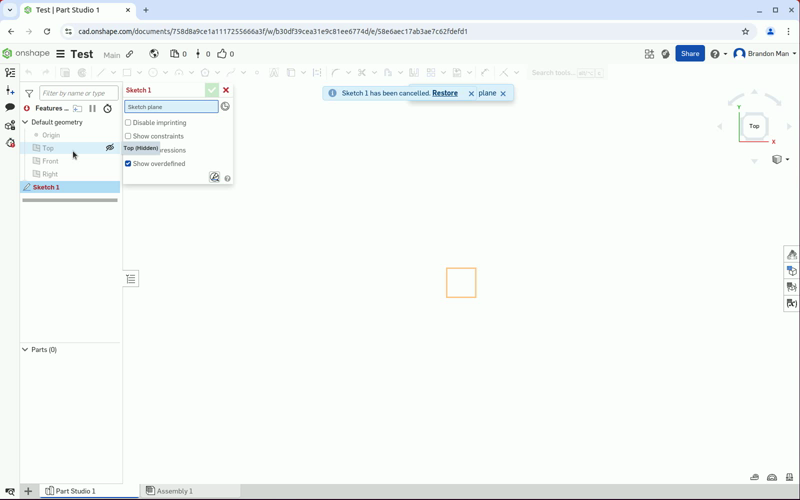
click(73, 150)
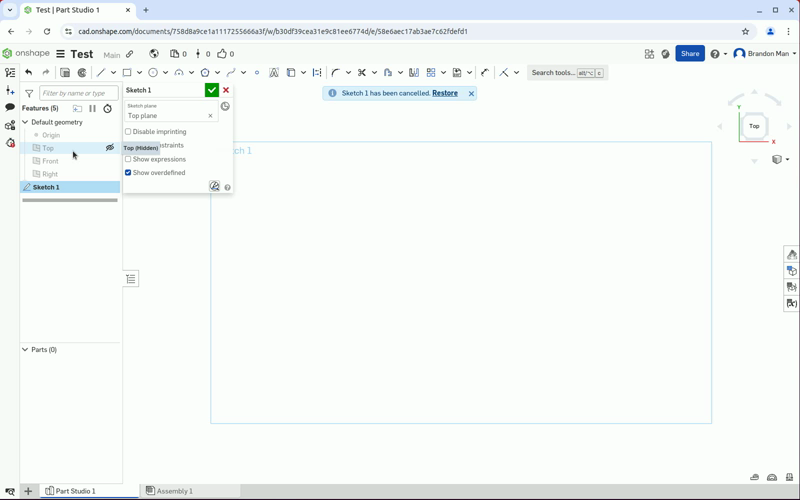
mouse_move(73, 352)
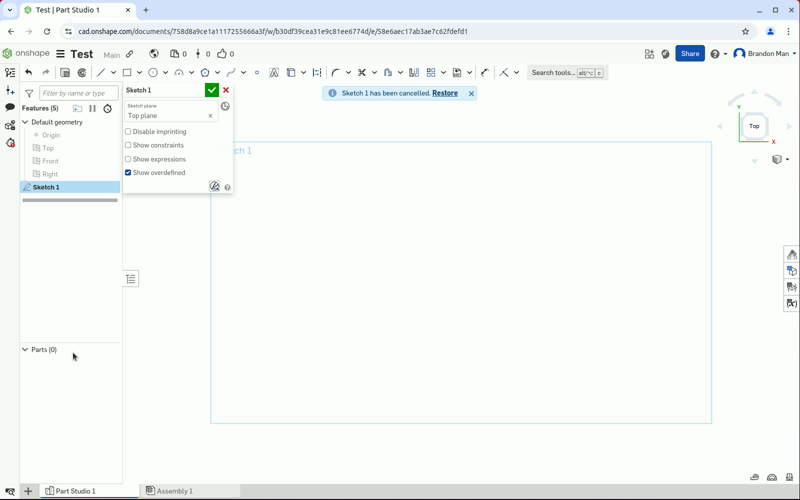
key(y)
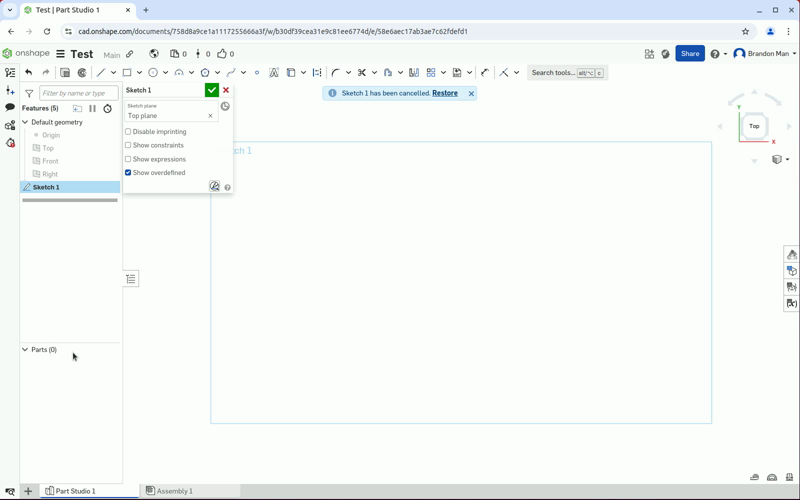
key(c)
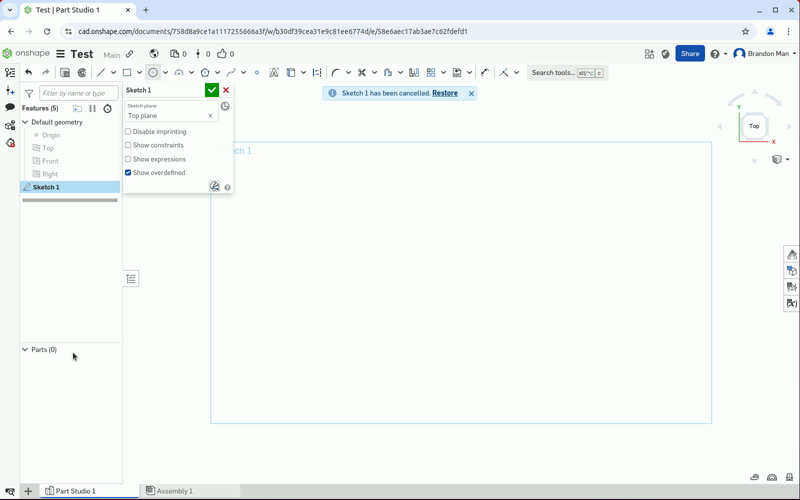
key_down(shift)
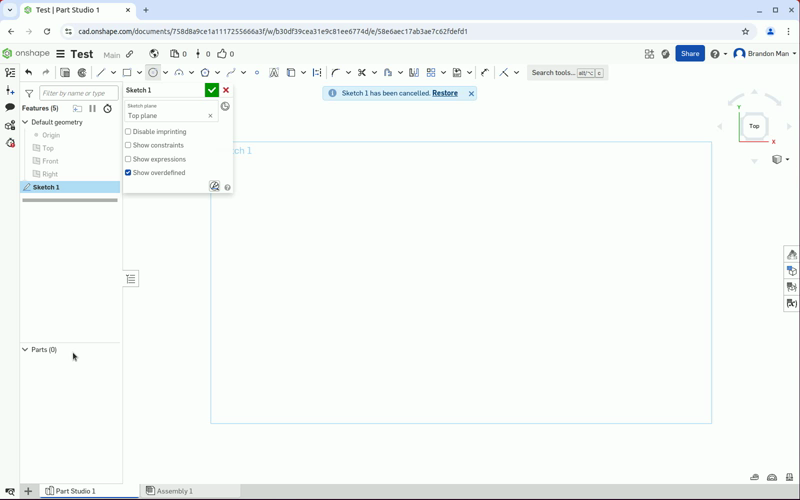
mouse_move(461, 282)
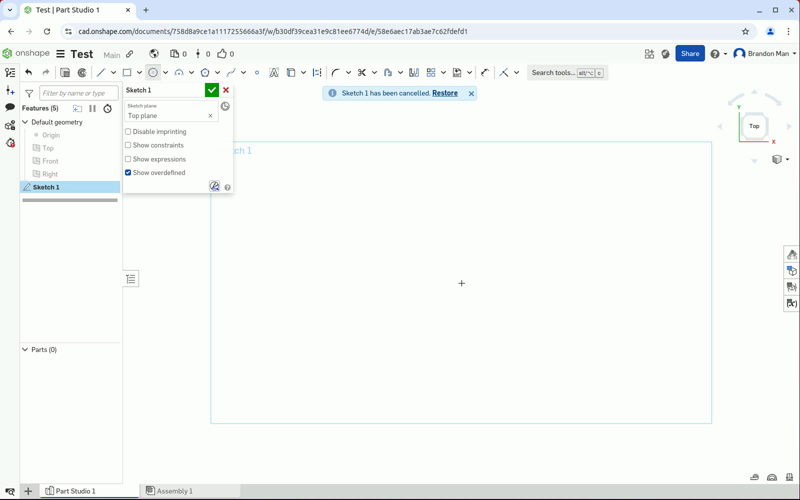
click(461, 282)
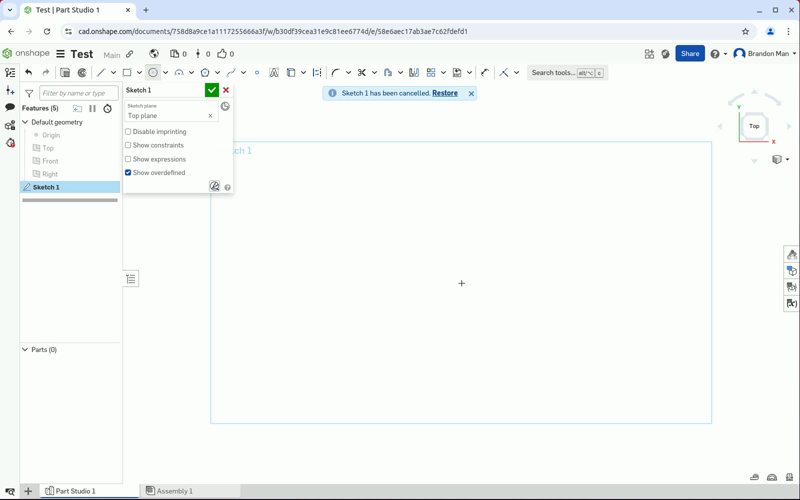
key_up(shift)
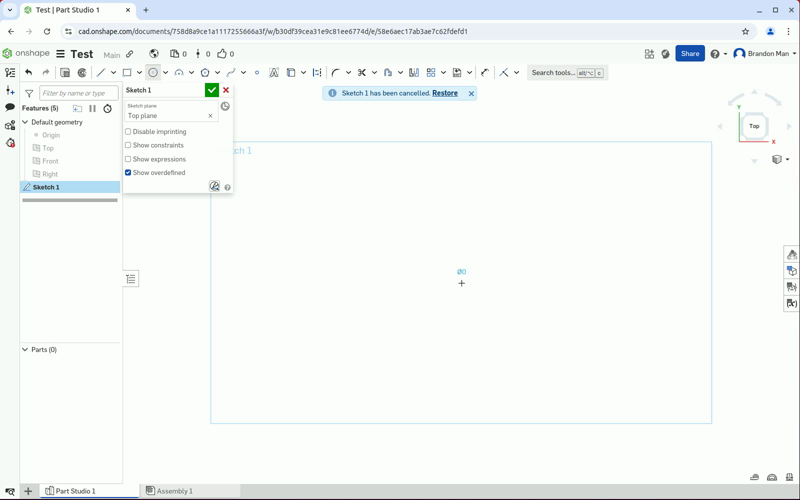
mouse_move(501, 282)
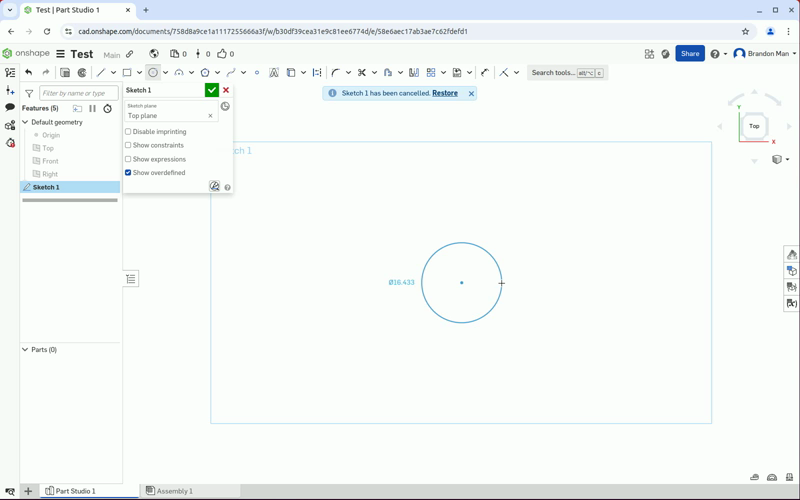
click(501, 282)
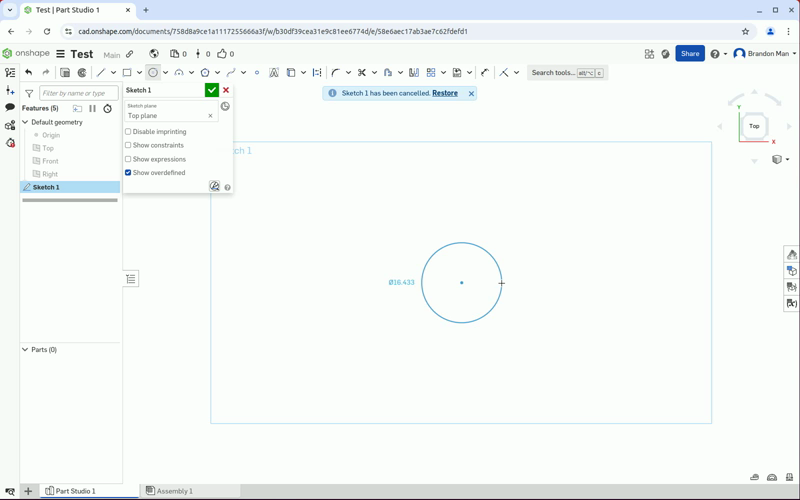
key(esc)
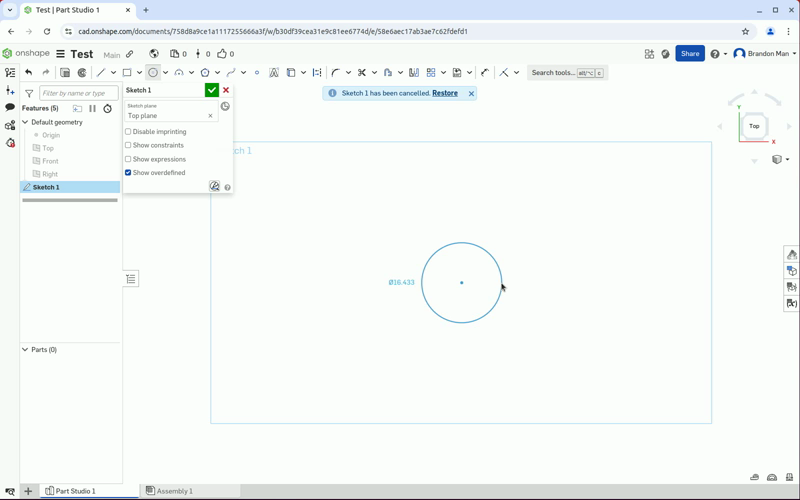
mouse_move(452, 251)
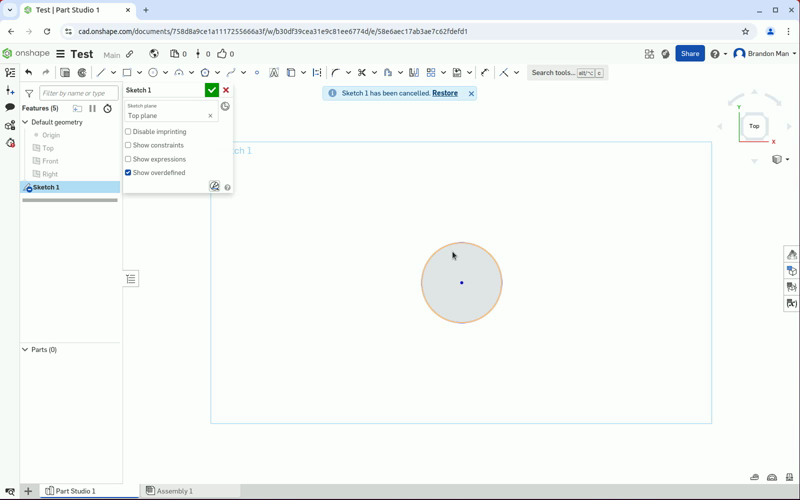
click(452, 251)
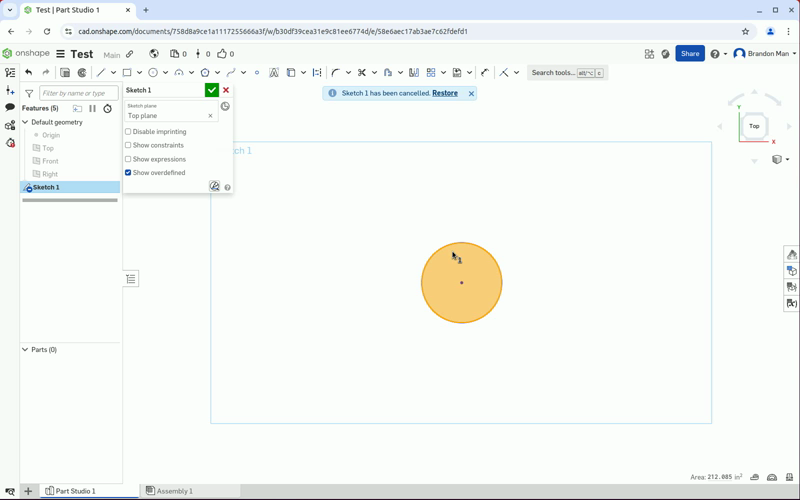
mouse_move(73, 352)
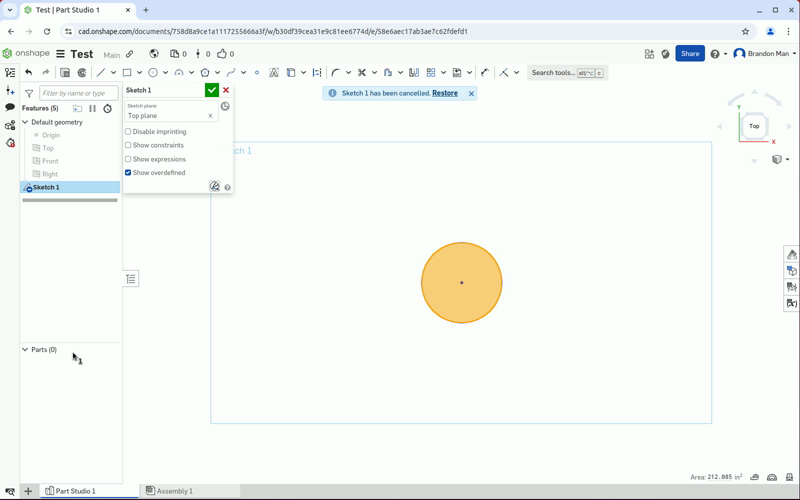
key(shift+y)
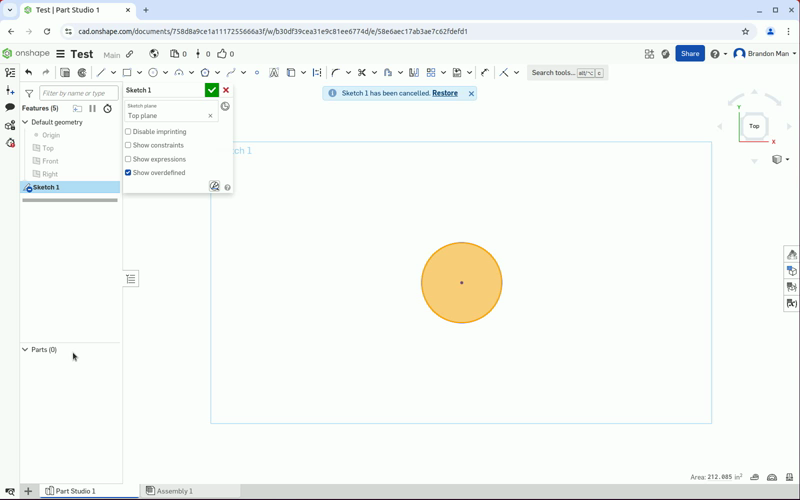
key(shift+e)
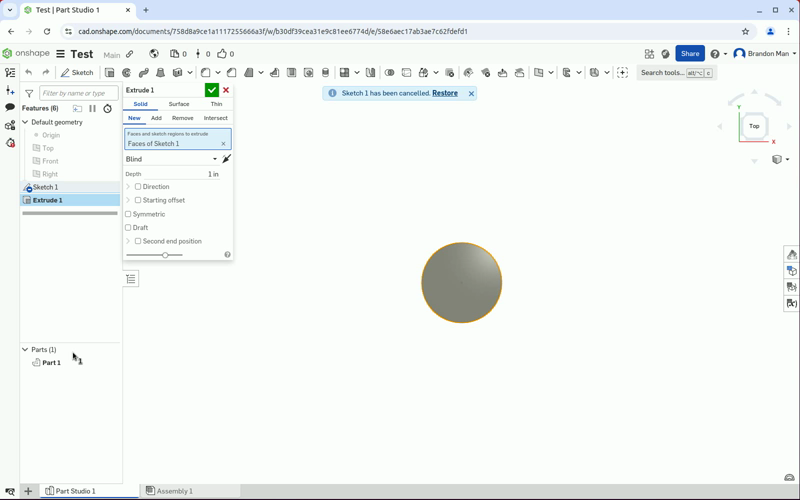
mouse_move(143, 106)
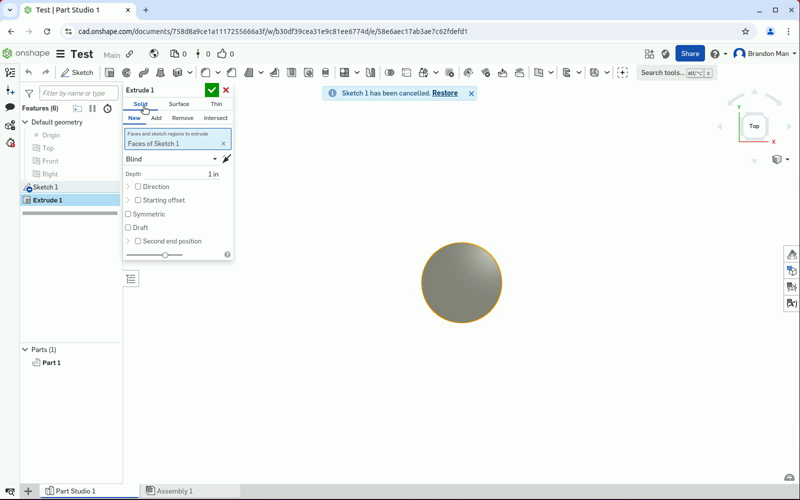
click(143, 106)
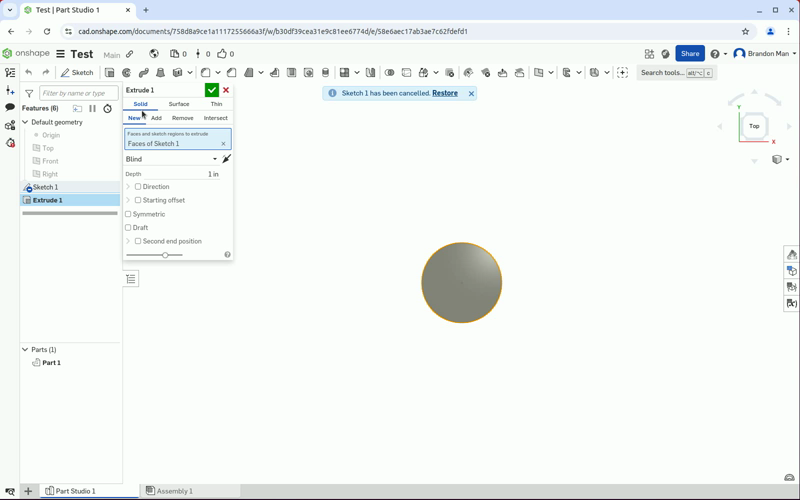
mouse_move(137, 120)
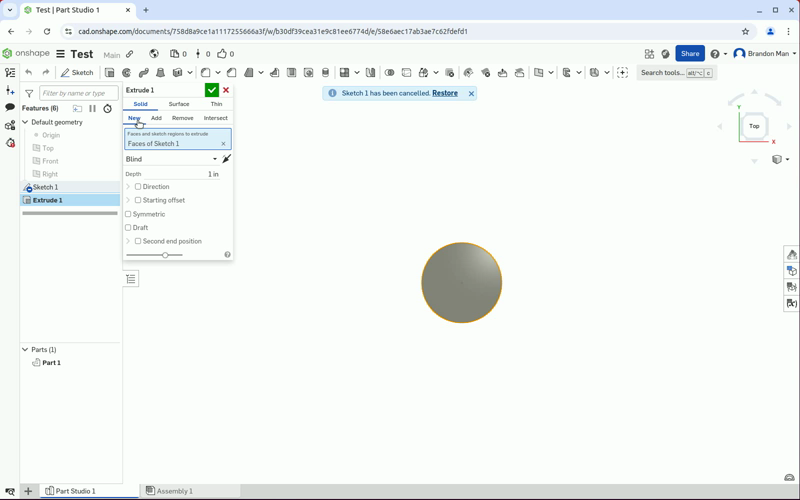
click(137, 120)
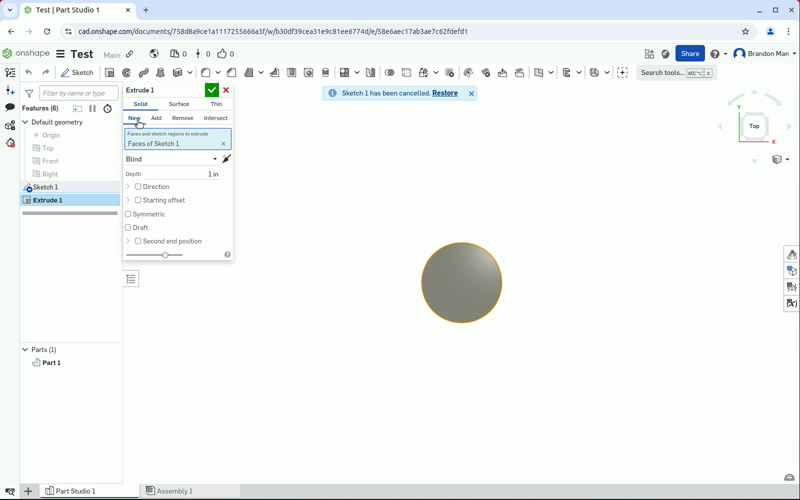
key(tab, 4)
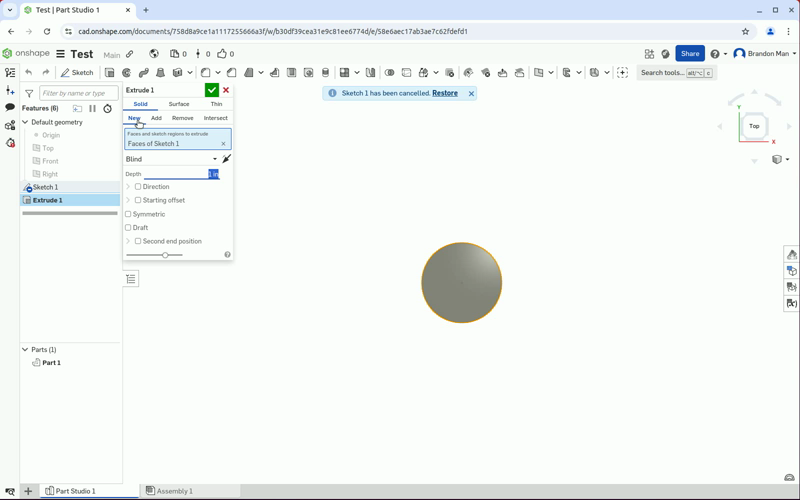
text(5.296)
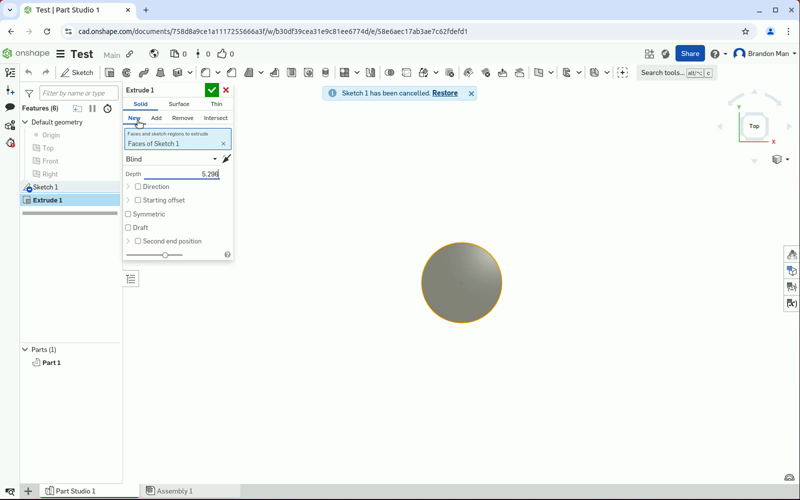
key(enter)
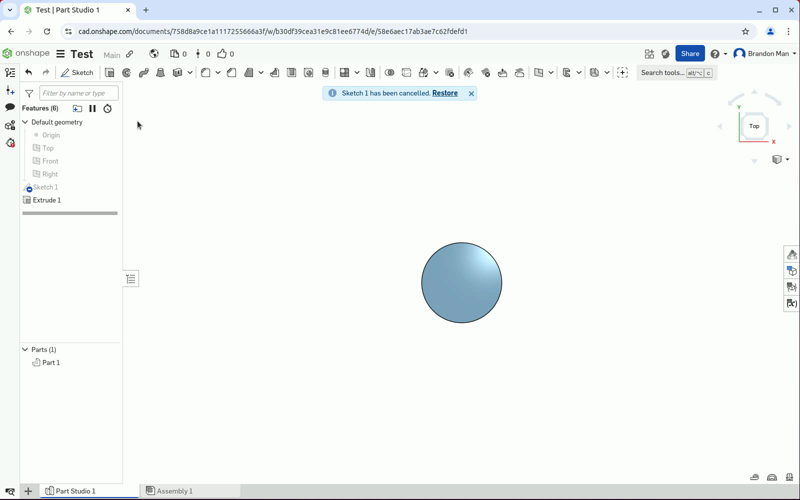
key(shift+h)
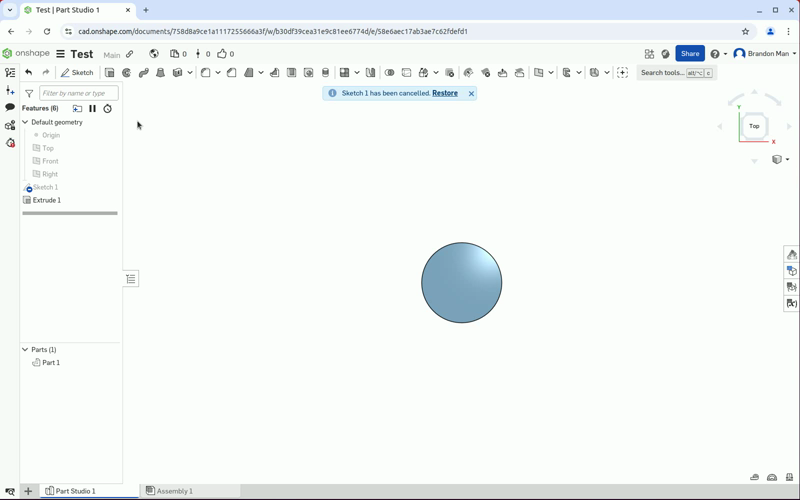
key(shift+h)
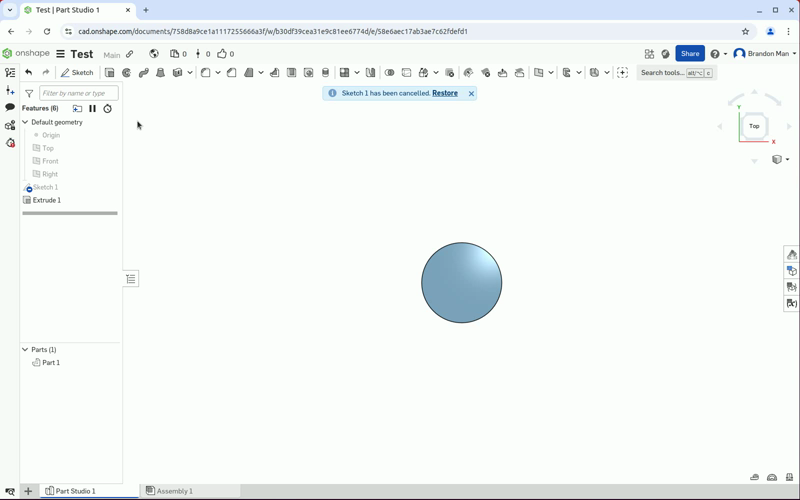
mouse_move(73, 189)
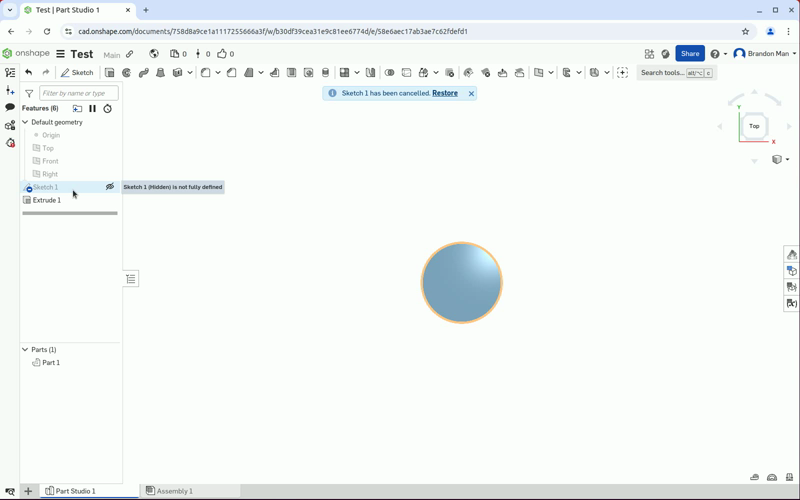
click(73, 189)
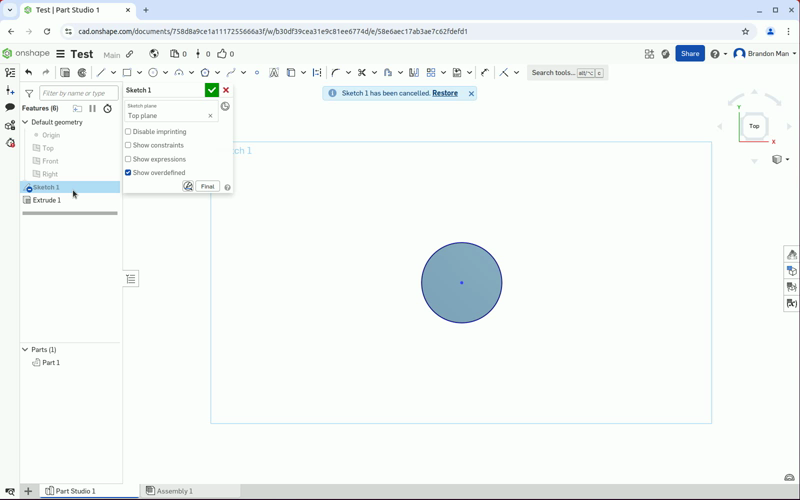
mouse_move(229, 92)
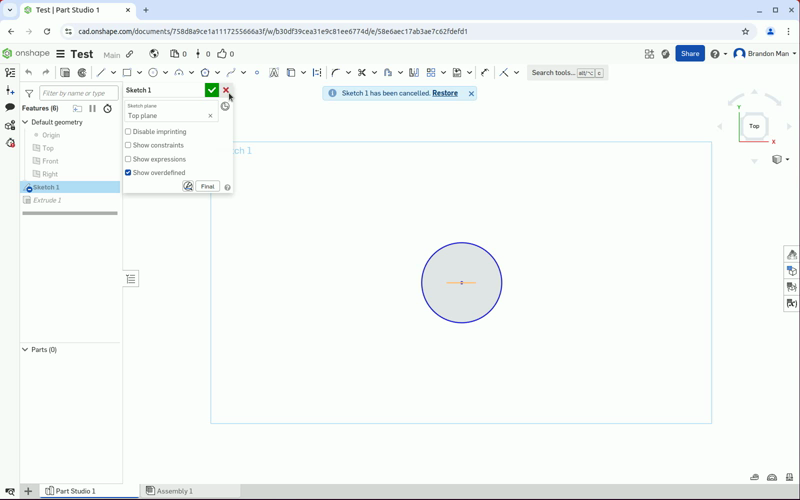
click(229, 92)
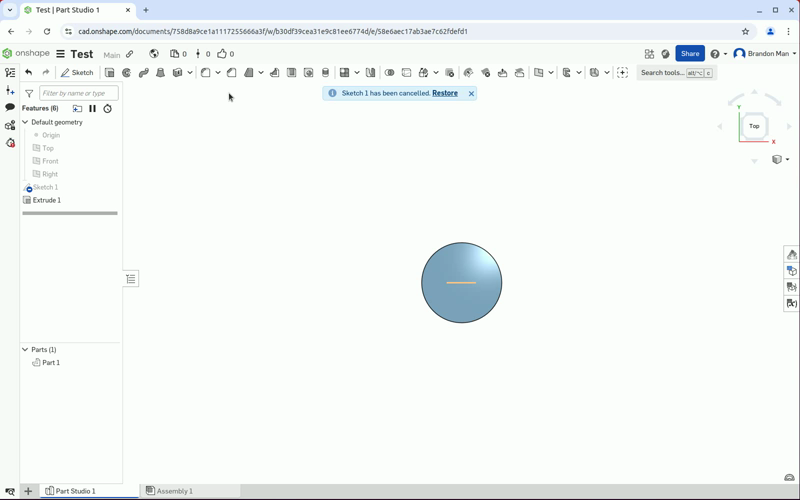
mouse_move(541, 75)
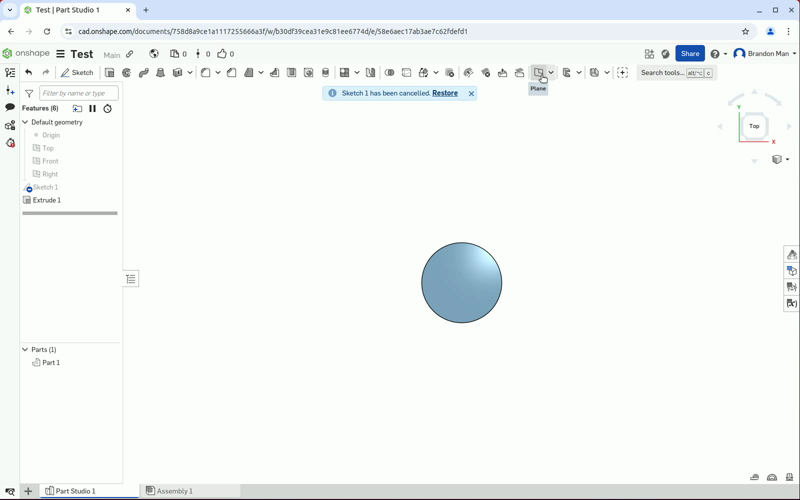
click(541, 75)
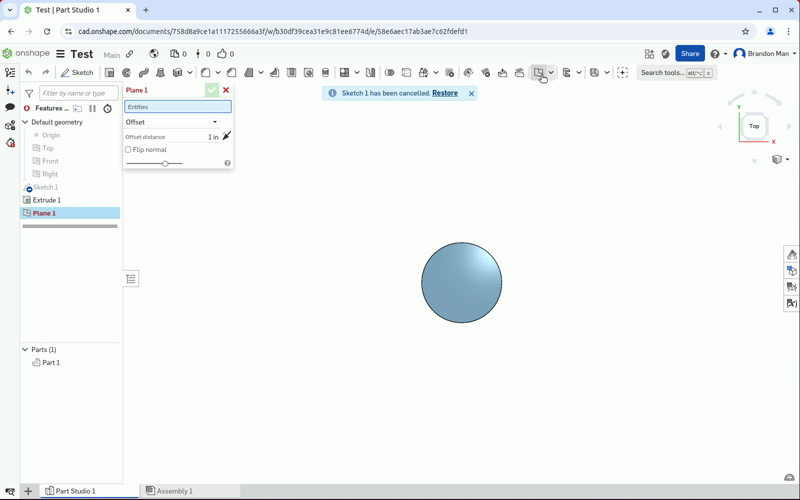
mouse_move(73, 150)
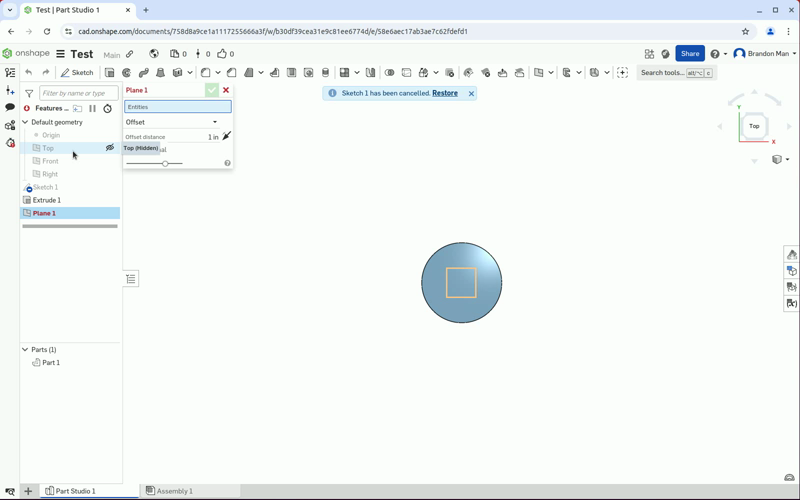
click(73, 150)
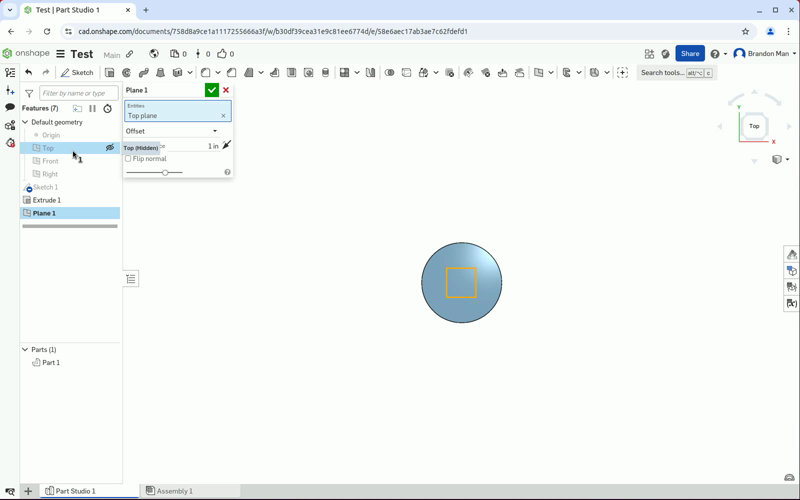
key(tab, 2)
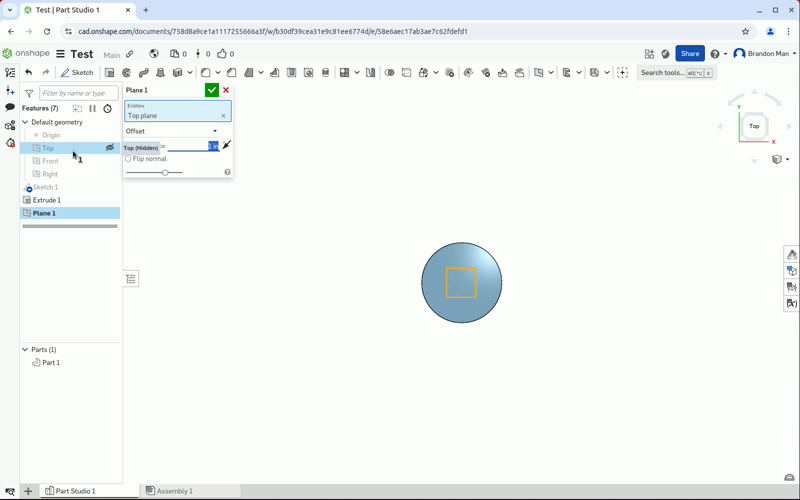
text(5.299)
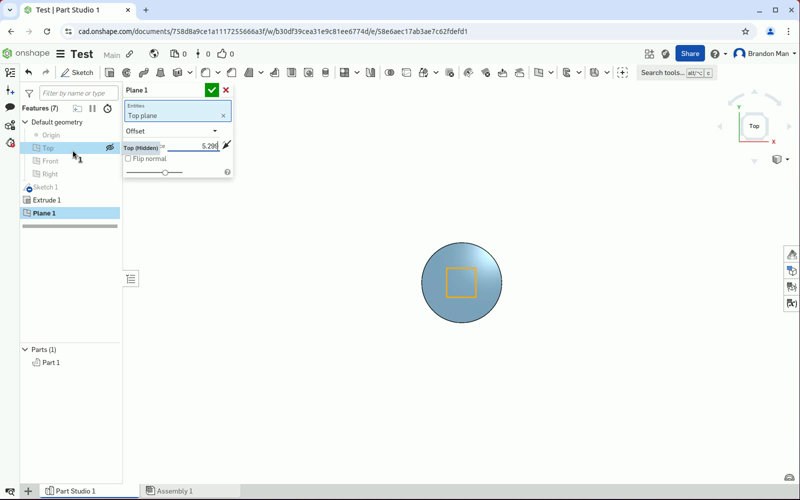
key(enter, 2)
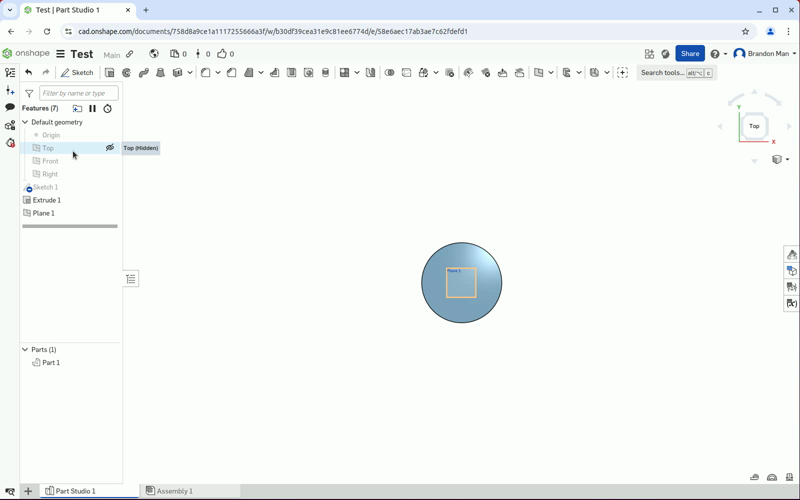
key(shift+s)
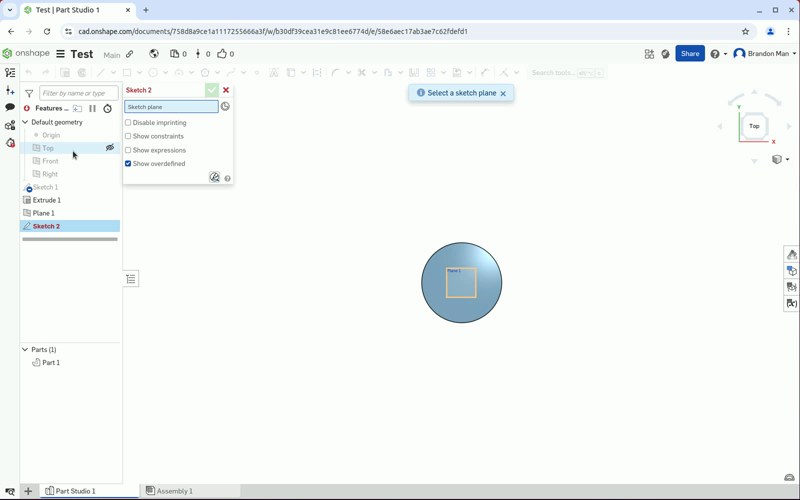
mouse_move(73, 215)
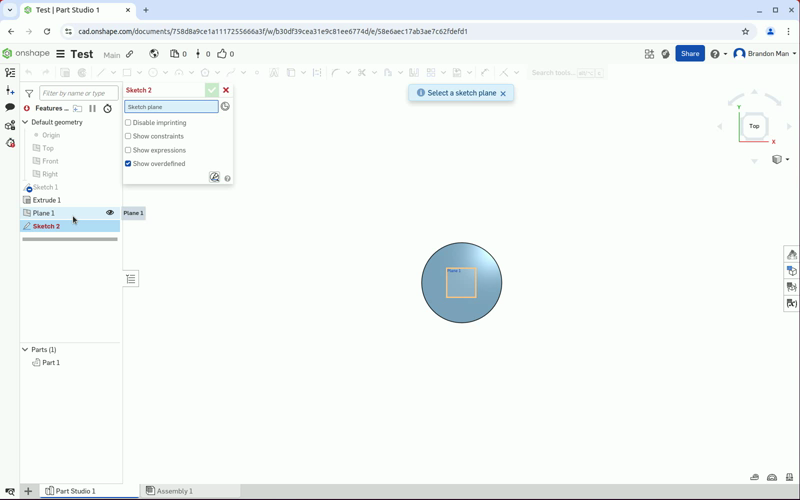
click(73, 215)
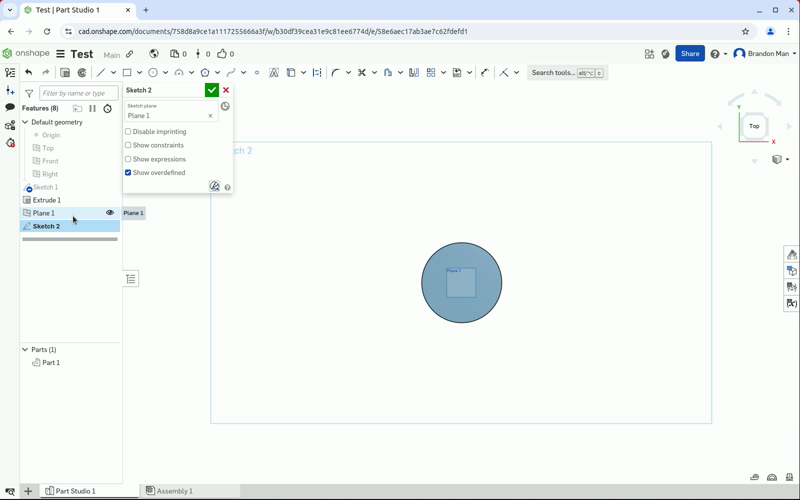
mouse_move(73, 352)
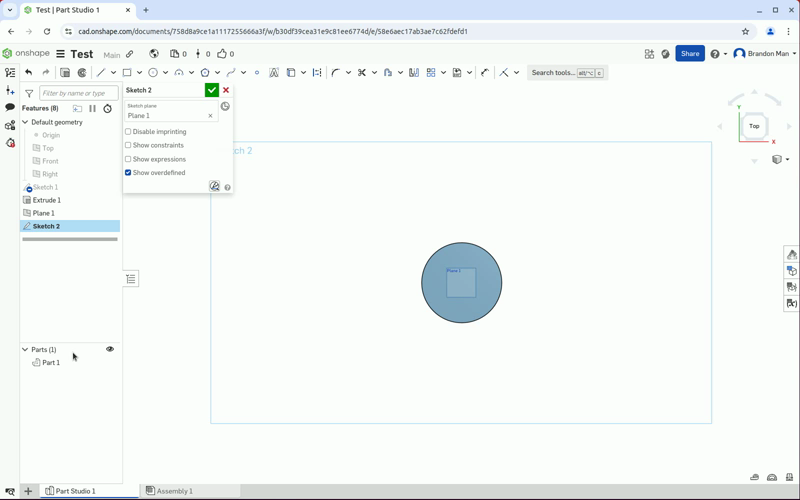
key(y)
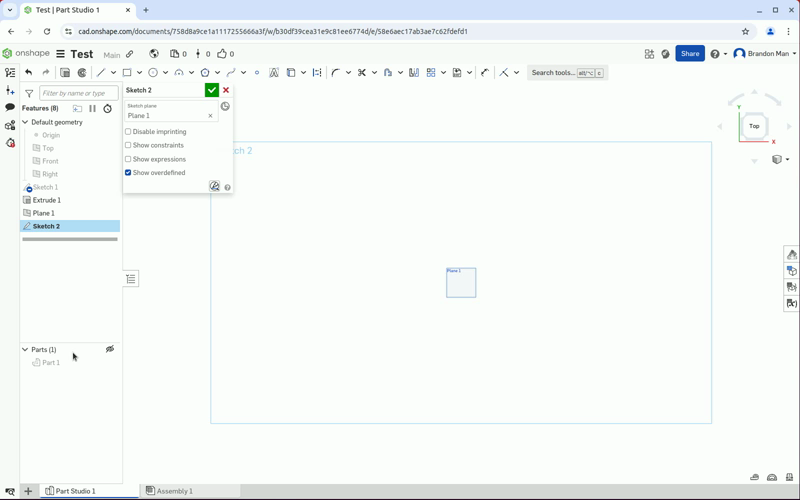
key(c)
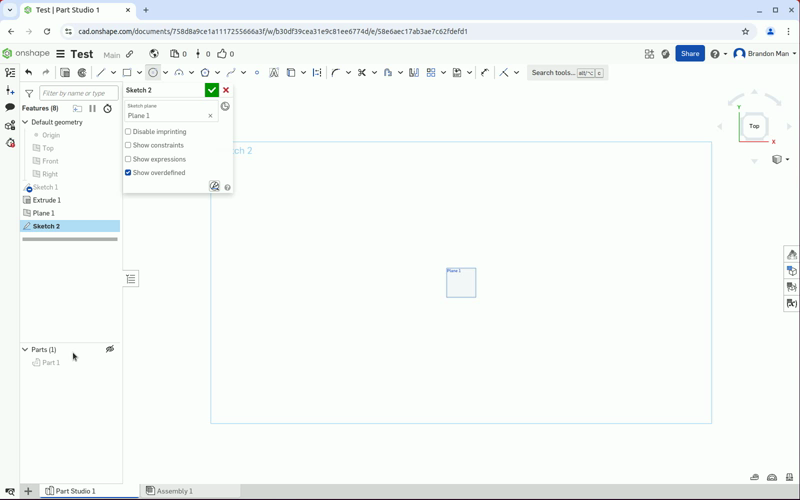
key_down(shift)
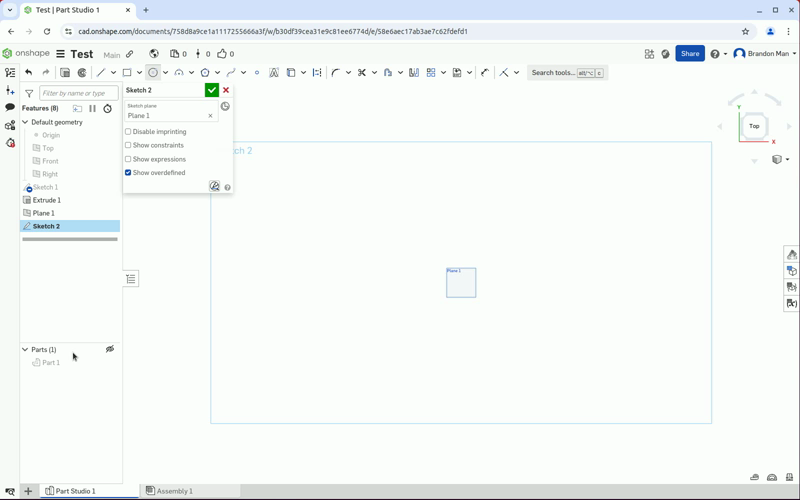
mouse_move(461, 282)
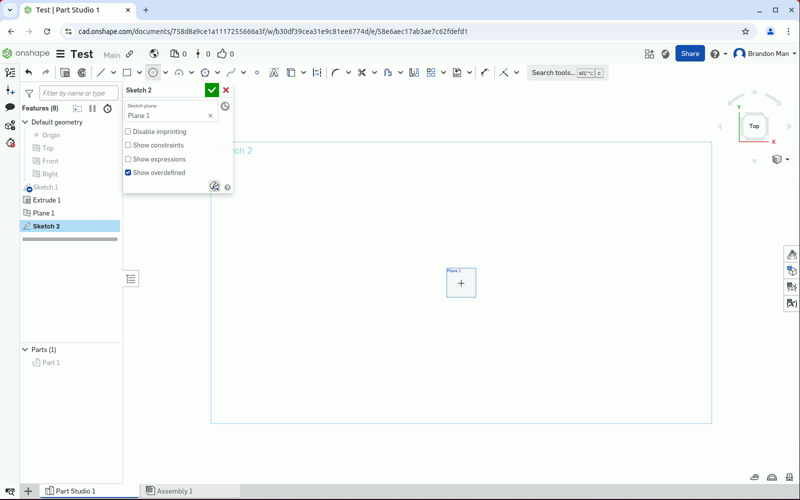
click(461, 282)
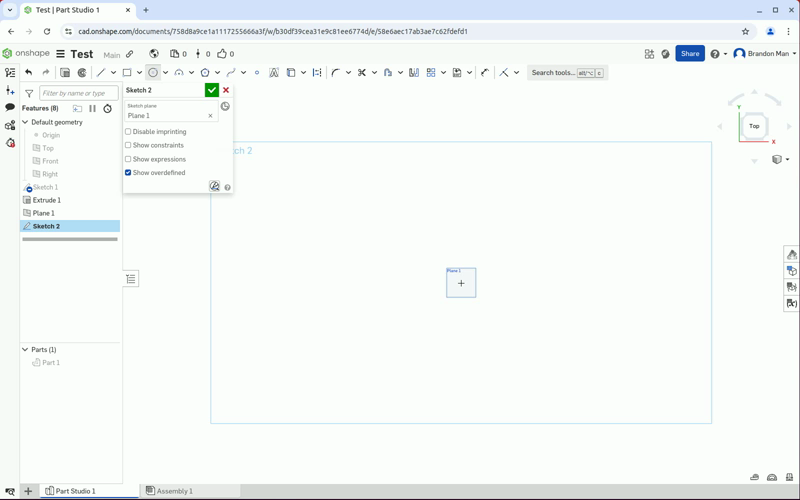
key_up(shift)
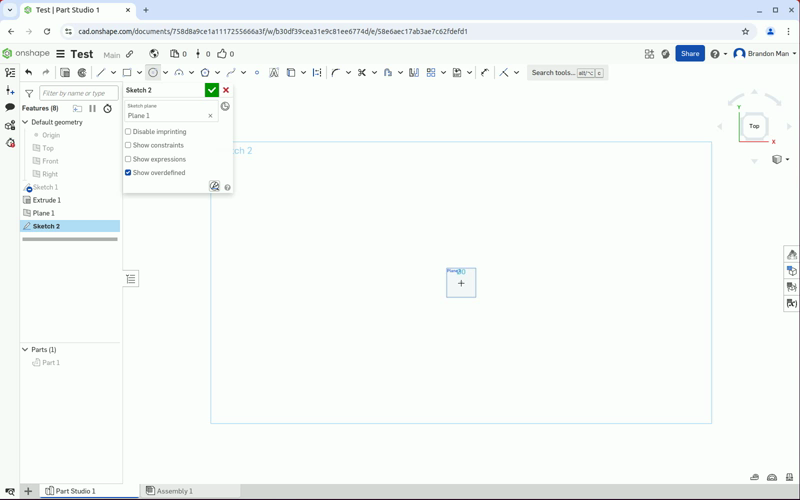
mouse_move(478, 282)
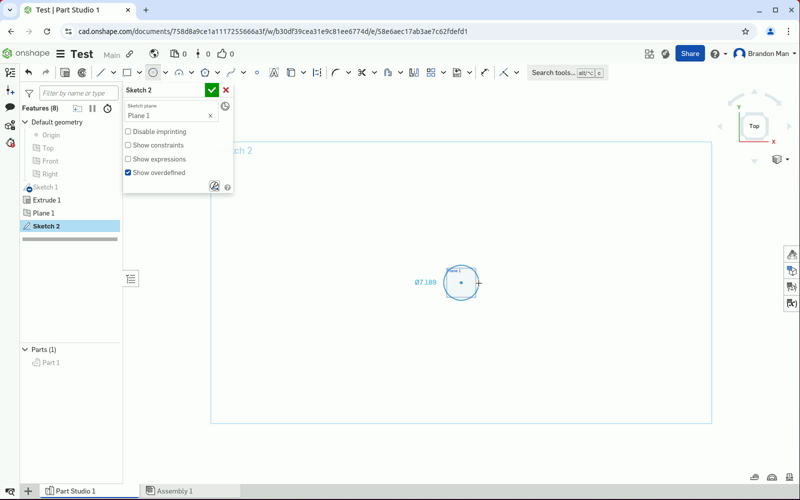
click(478, 282)
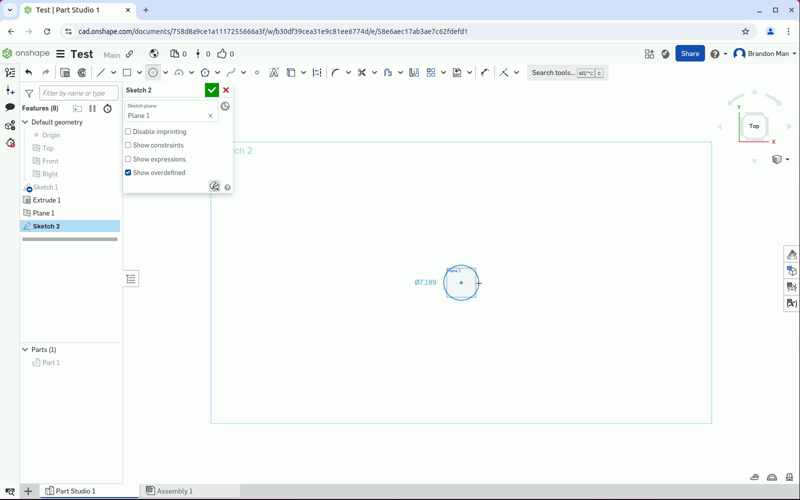
key(esc)
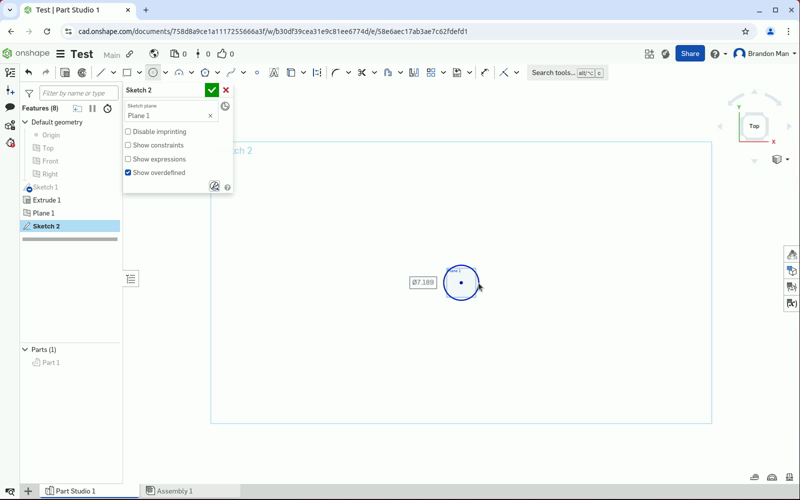
mouse_move(463, 270)
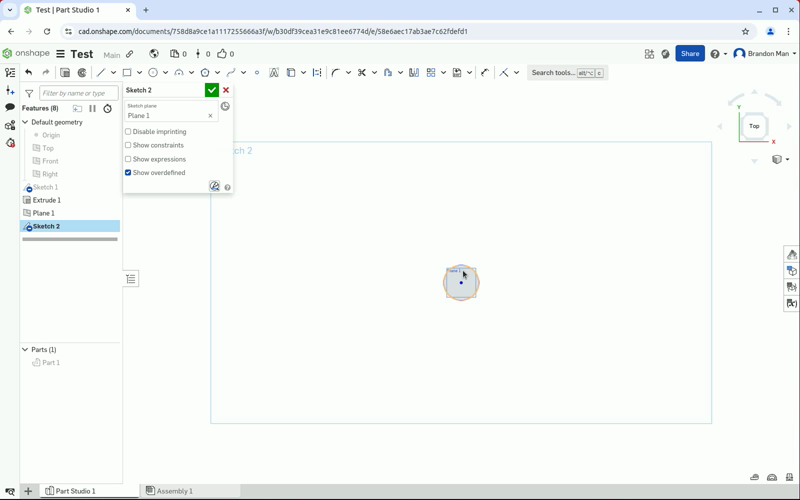
scroll(6)
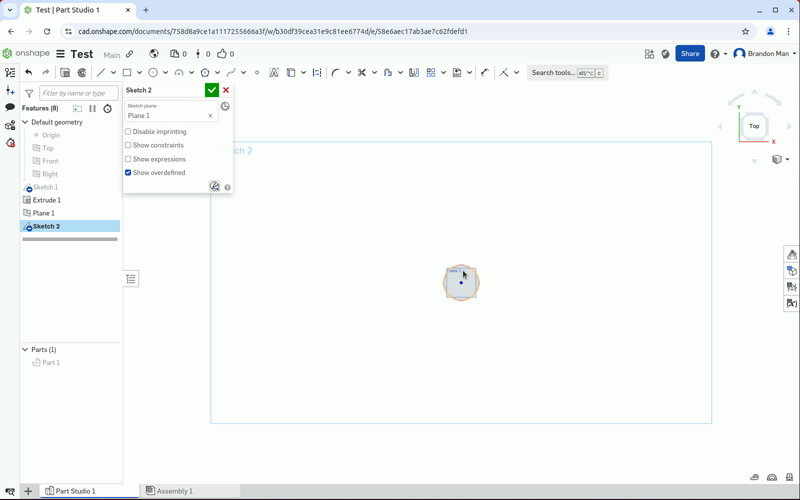
scroll(6)
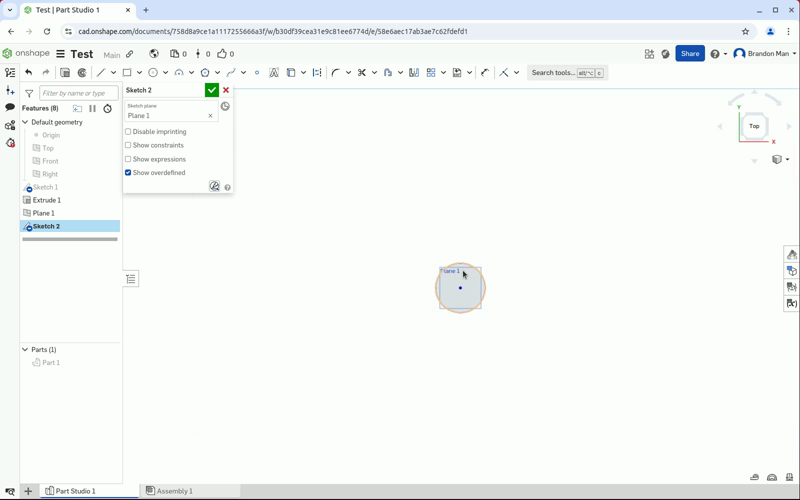
scroll(6)
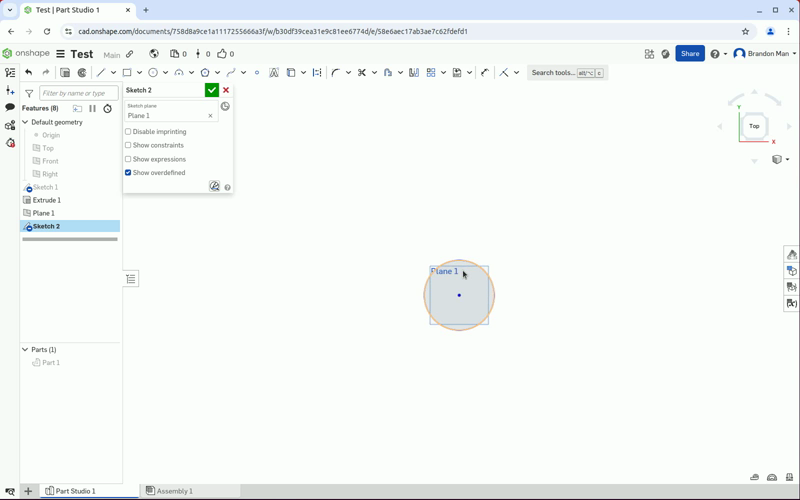
scroll(6)
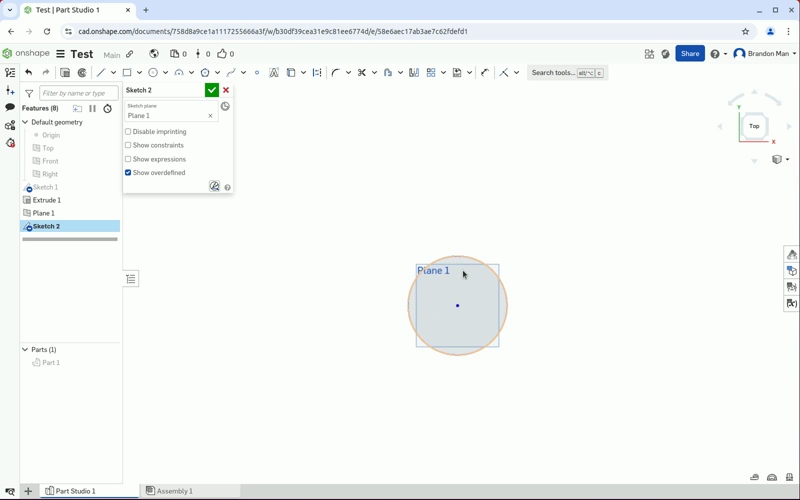
scroll(6)
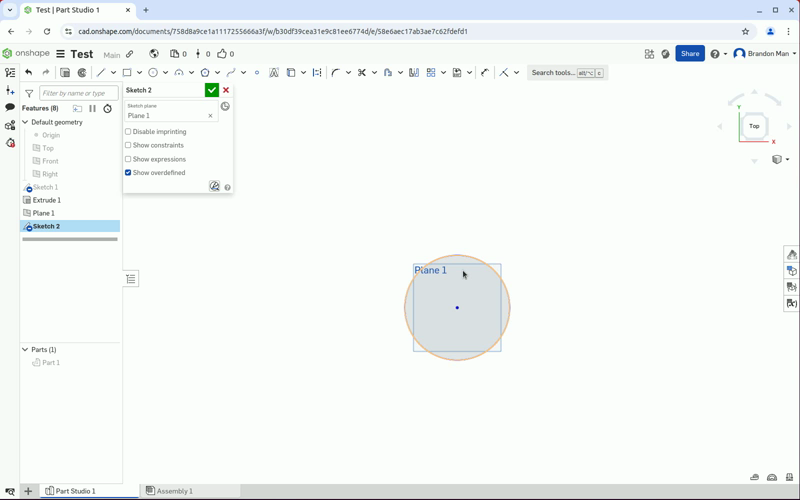
scroll(6)
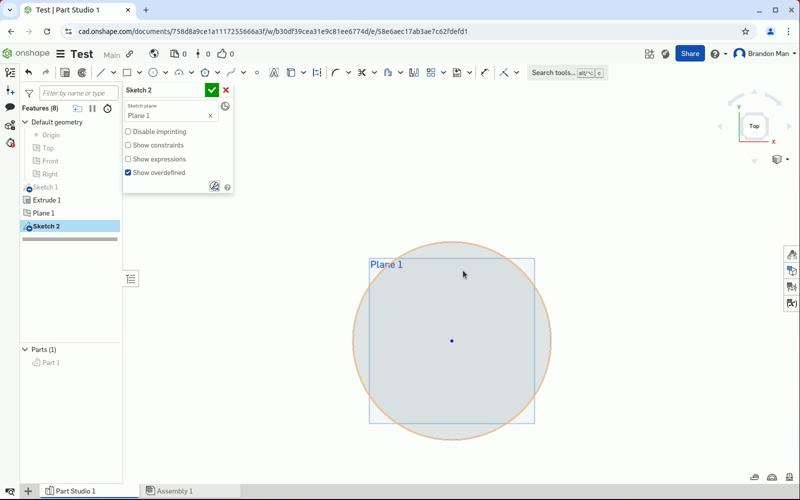
scroll(6)
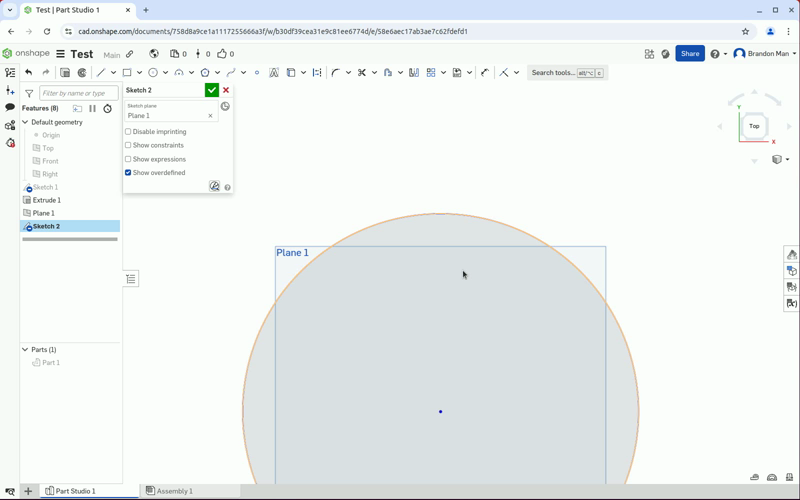
click(463, 270)
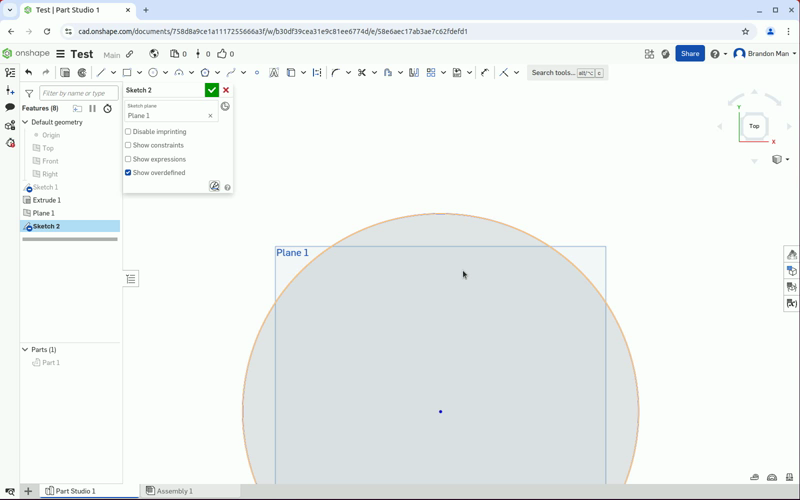
scroll(-6)
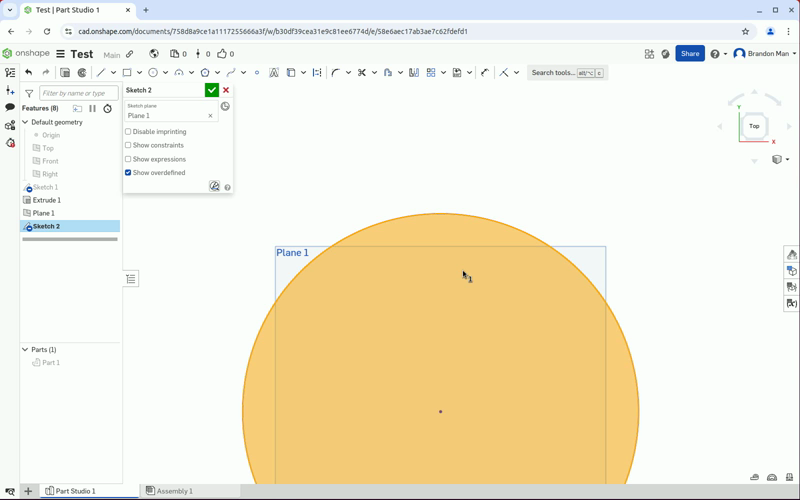
scroll(-6)
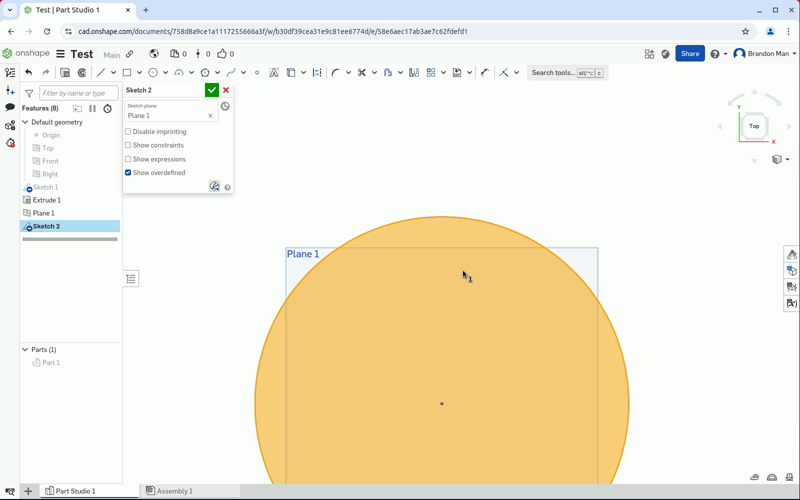
scroll(-6)
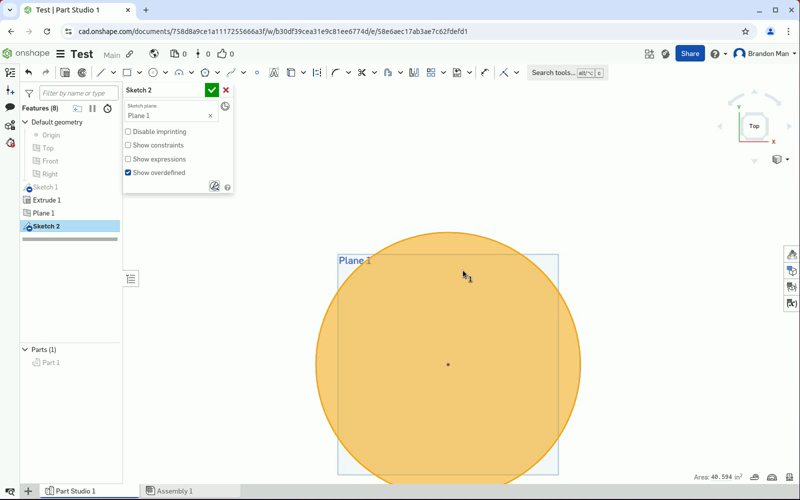
scroll(-6)
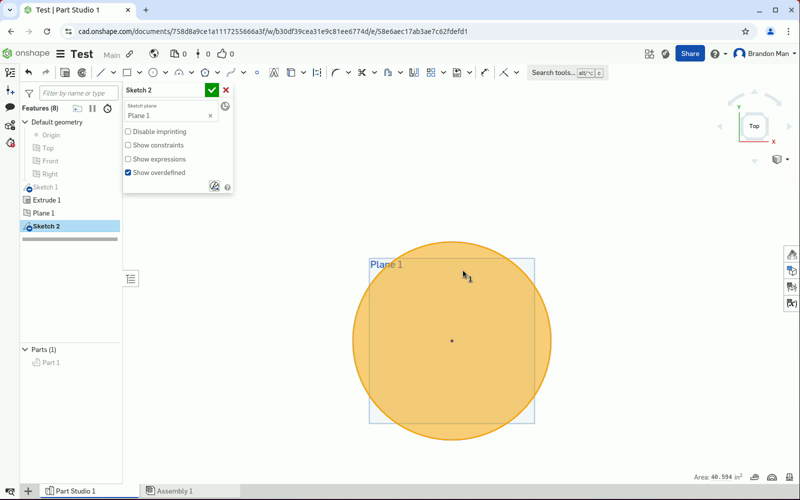
scroll(-6)
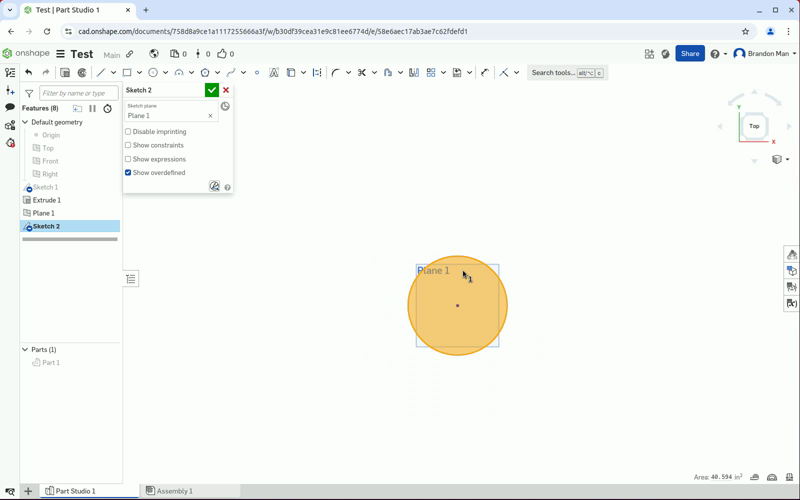
scroll(-6)
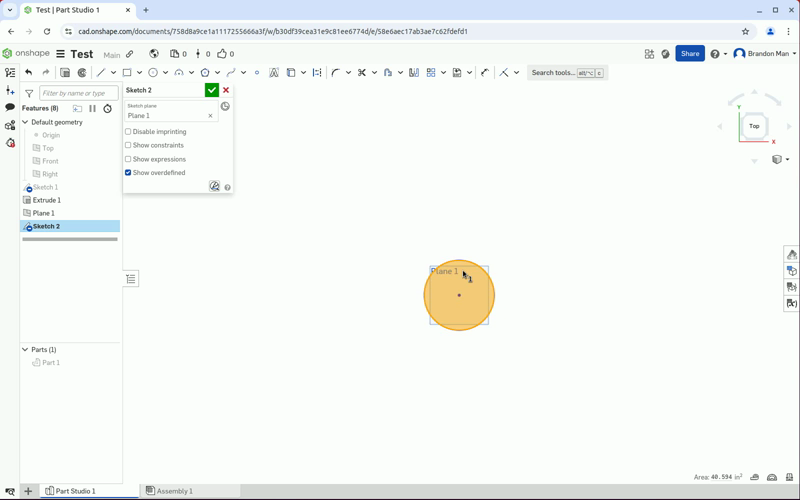
scroll(-6)
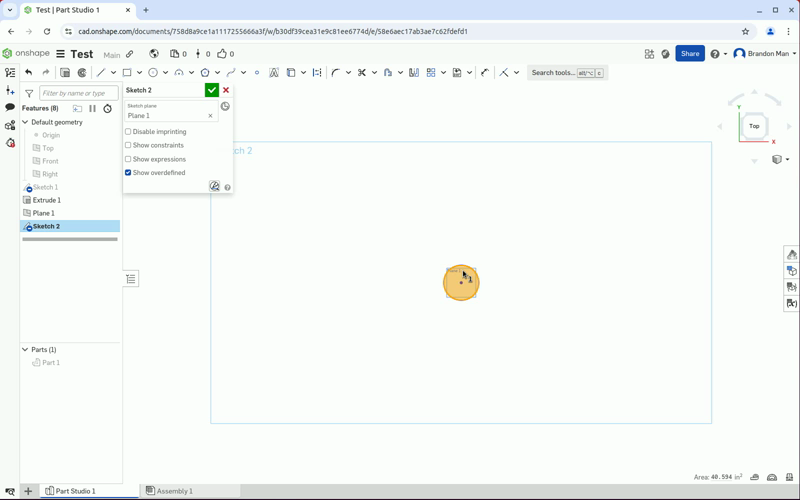
mouse_move(73, 352)
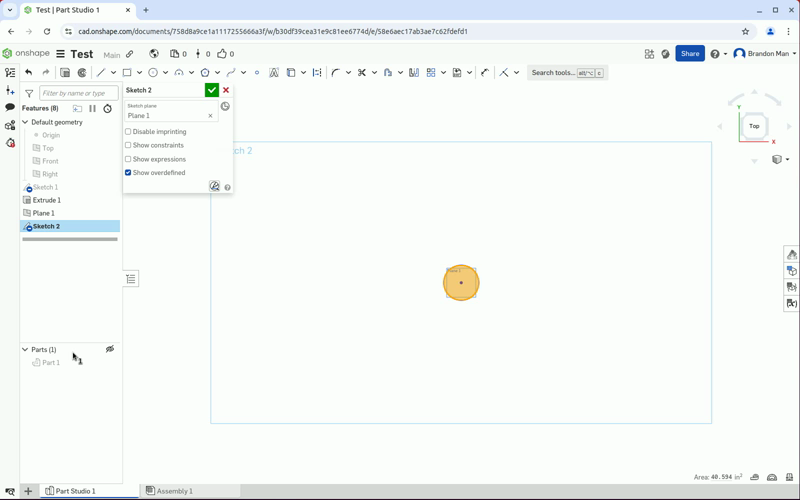
key(shift+y)
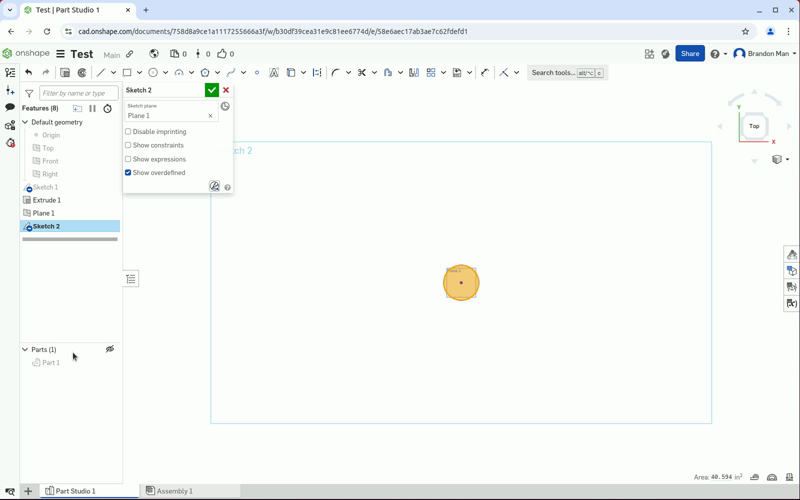
key(shift+e)
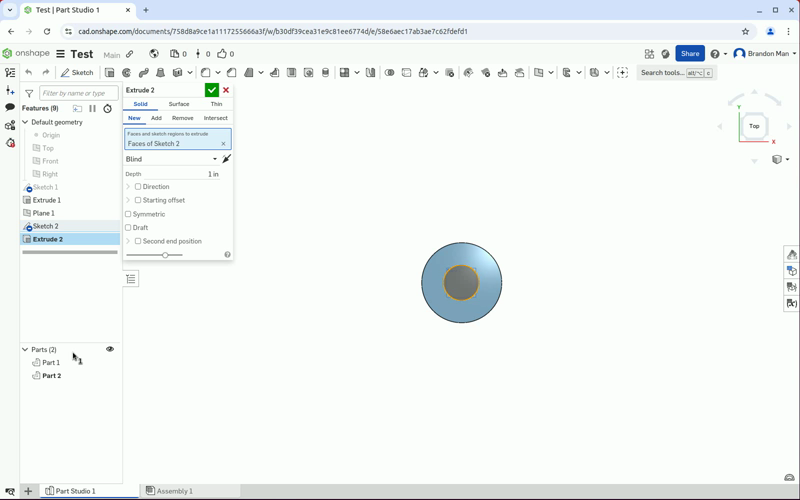
mouse_move(143, 106)
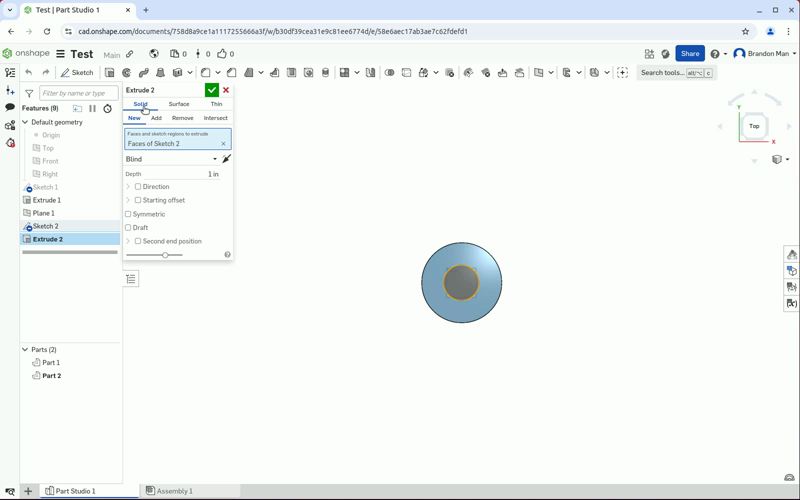
click(143, 106)
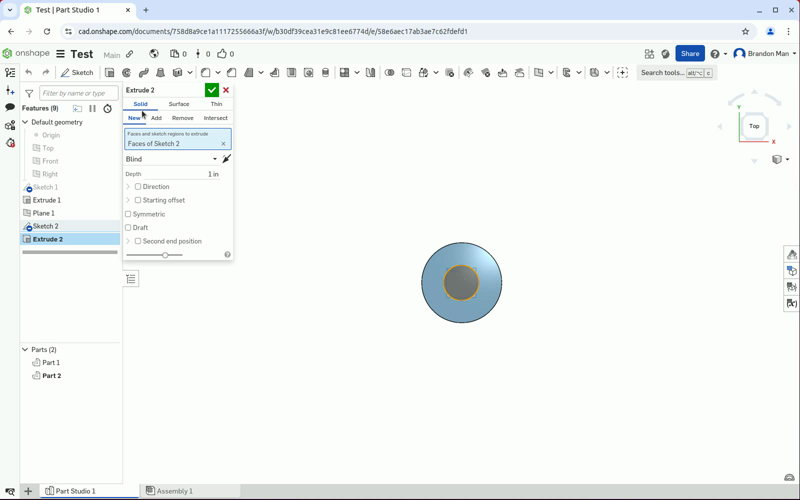
mouse_move(137, 120)
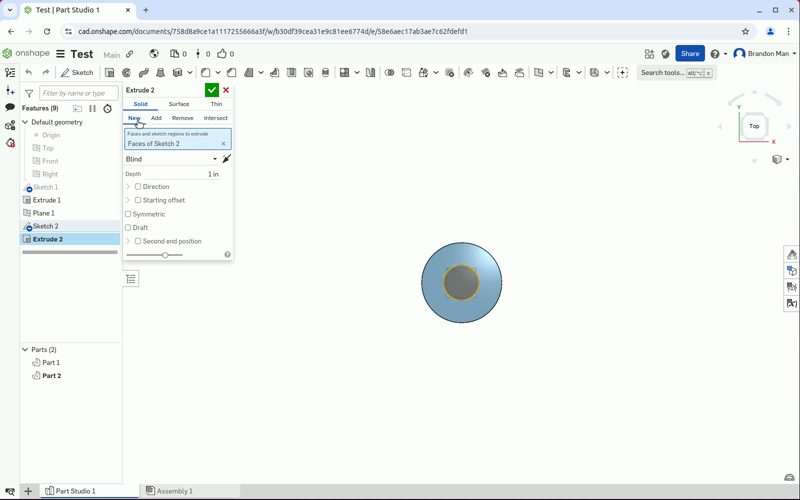
click(137, 120)
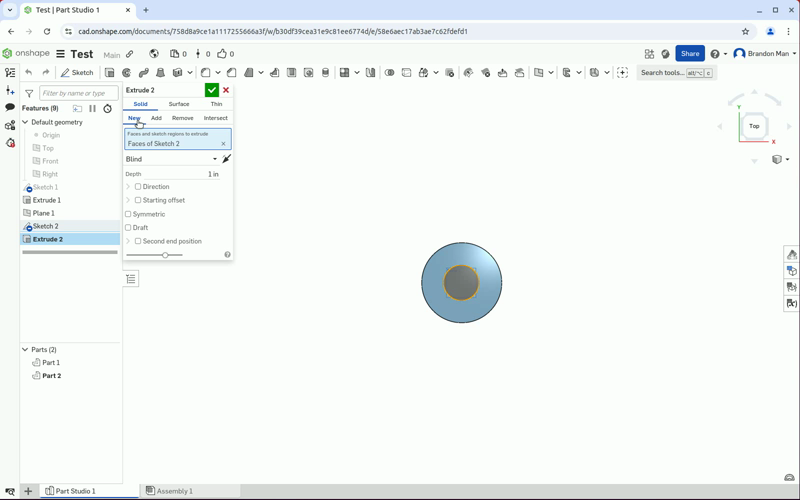
key(tab, 4)
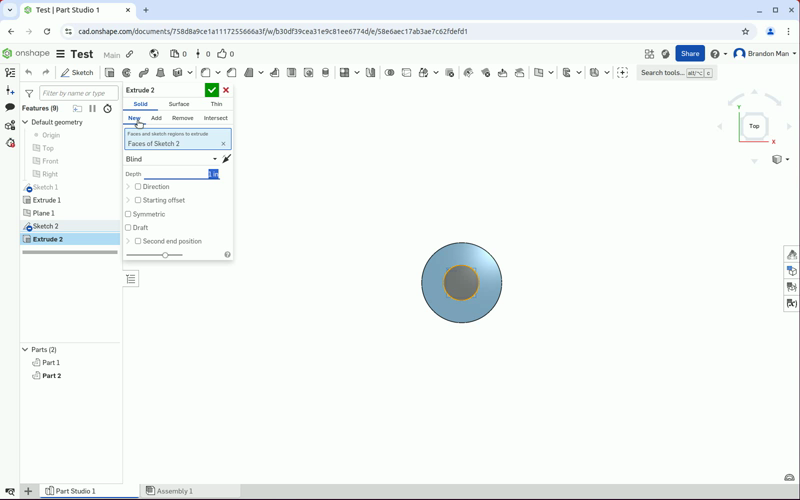
text(17.813)
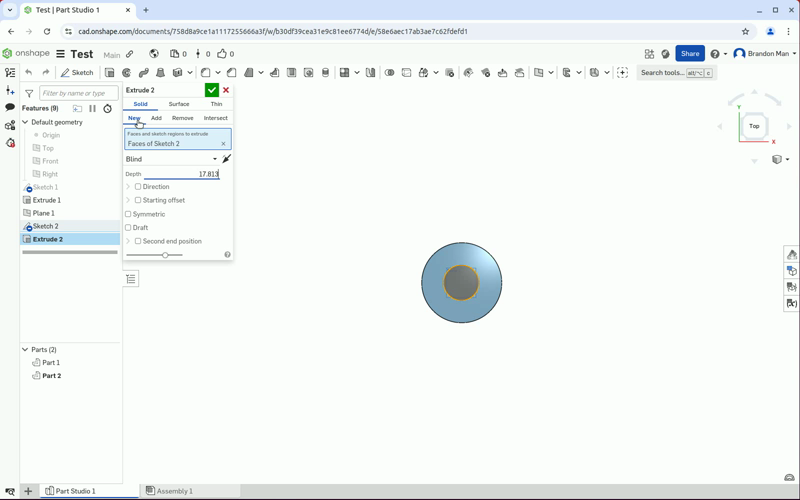
key(enter)
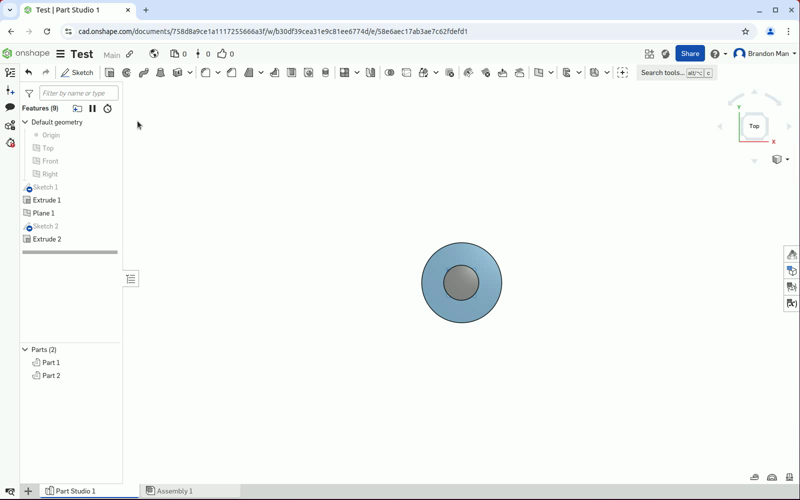
key(shift+h)
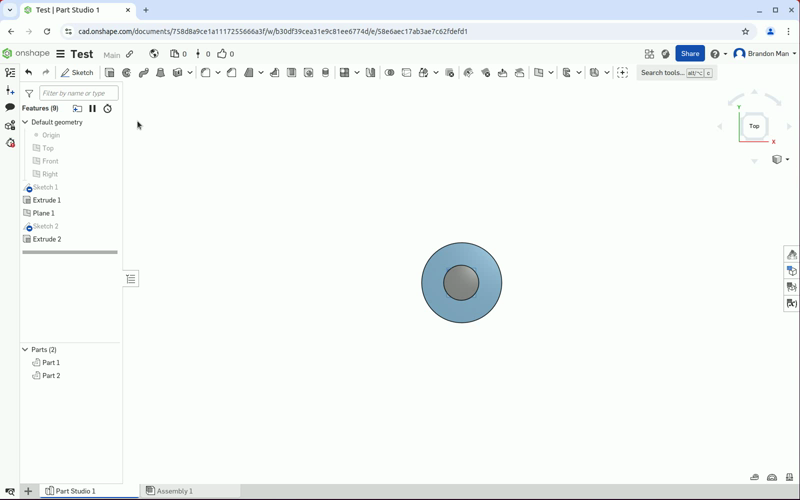
key(shift+h)
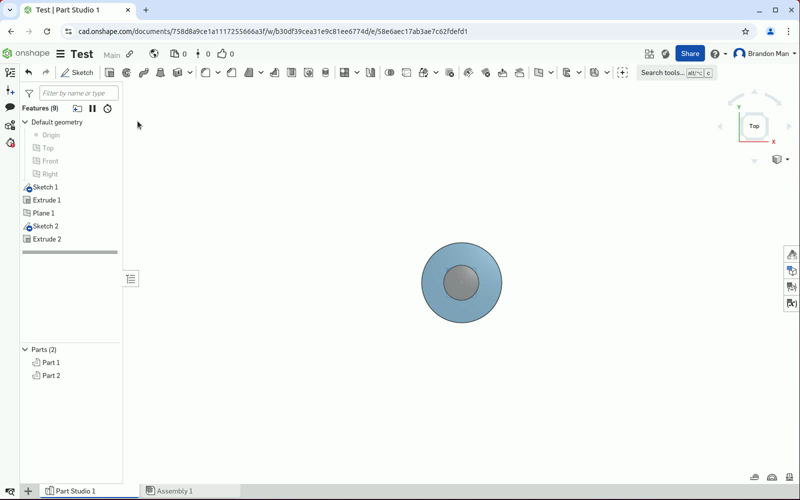
key(shift+7)
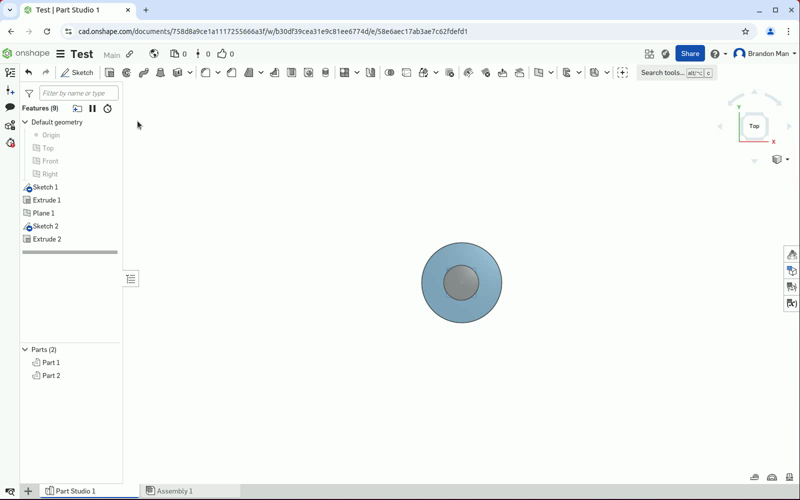
key(up, 3)
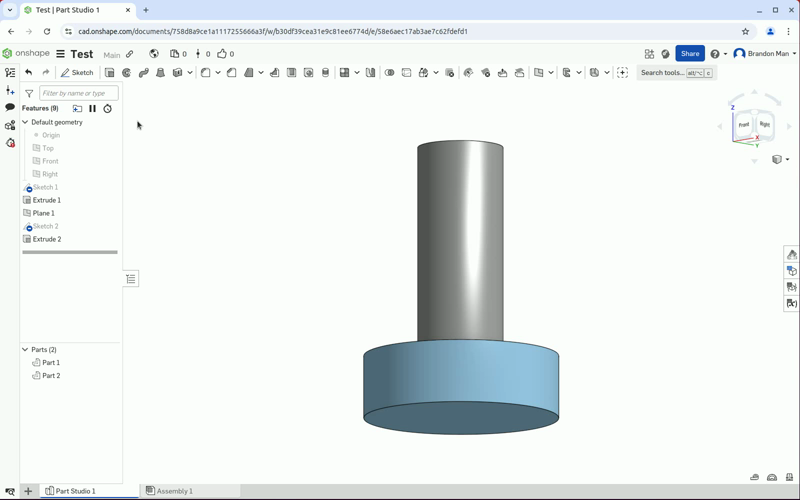
key(left, 3)
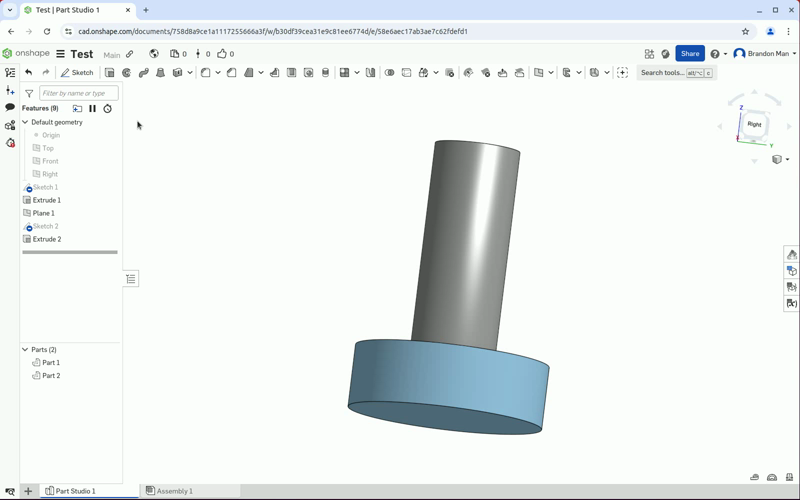
key(right, 3)
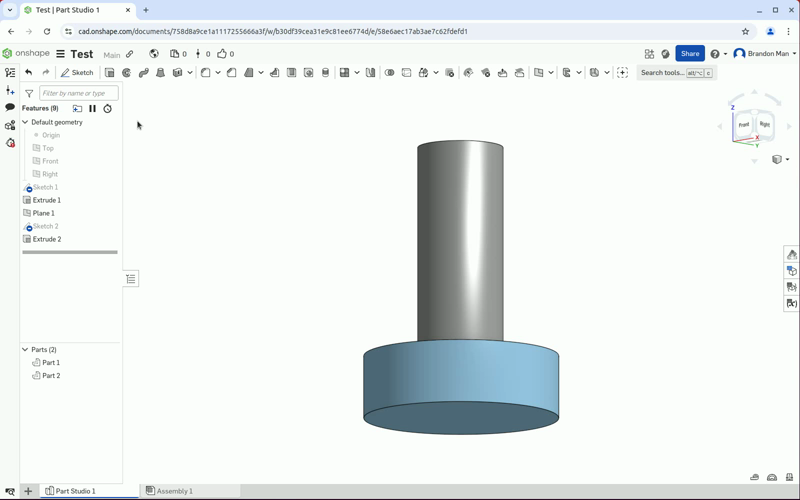
key(down, 3)
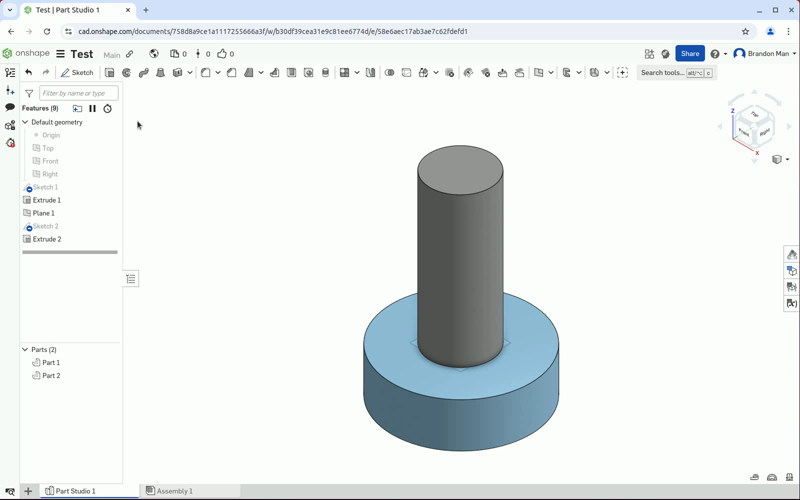
mouse_move(73, 189)
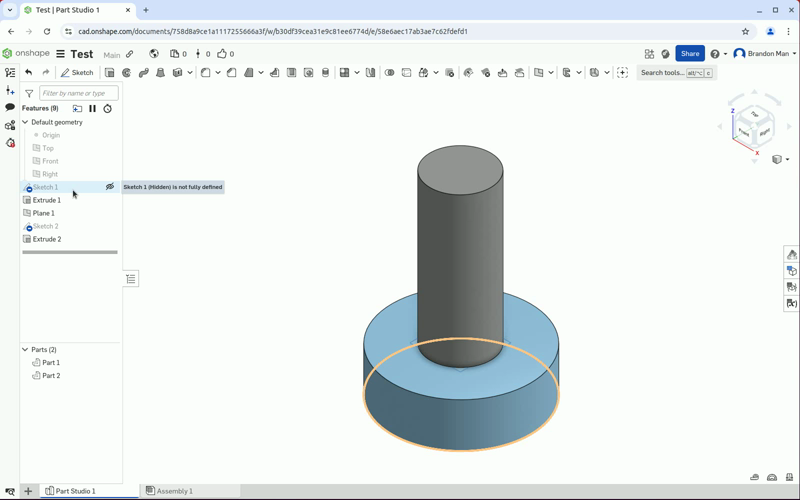
click(73, 189)